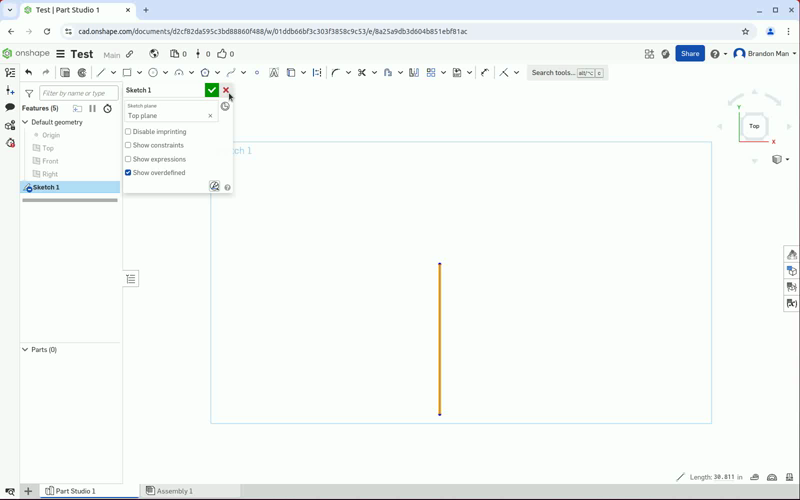
key(shift+h)
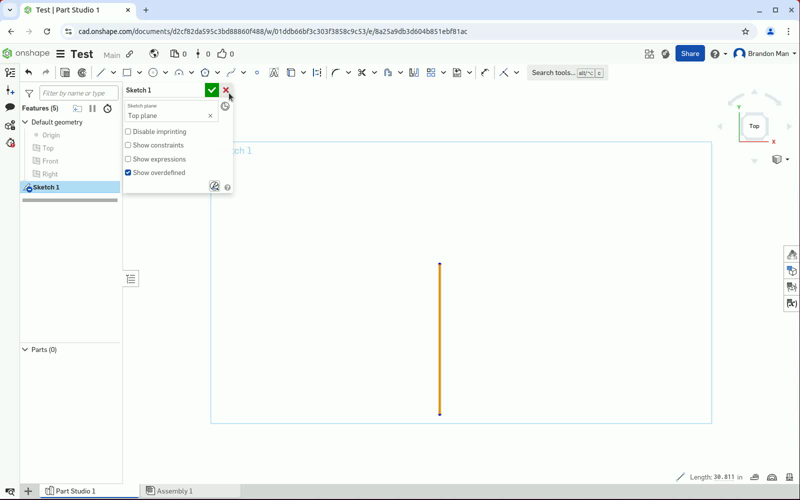
key(shift+s)
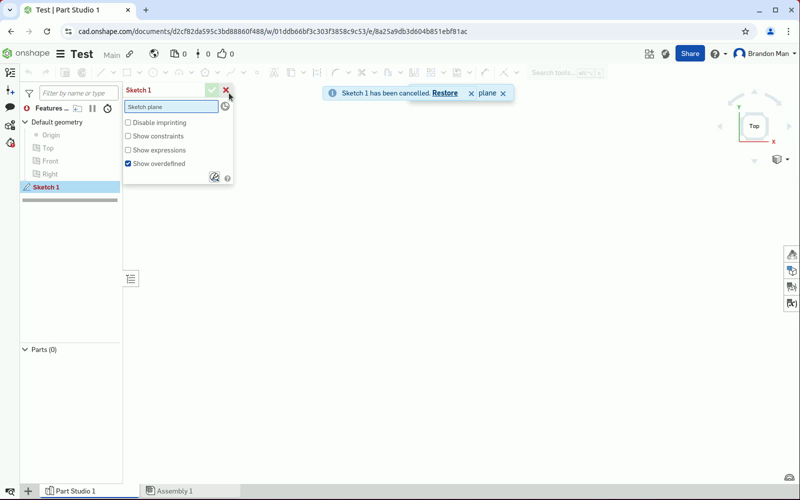
mouse_move(73, 150)
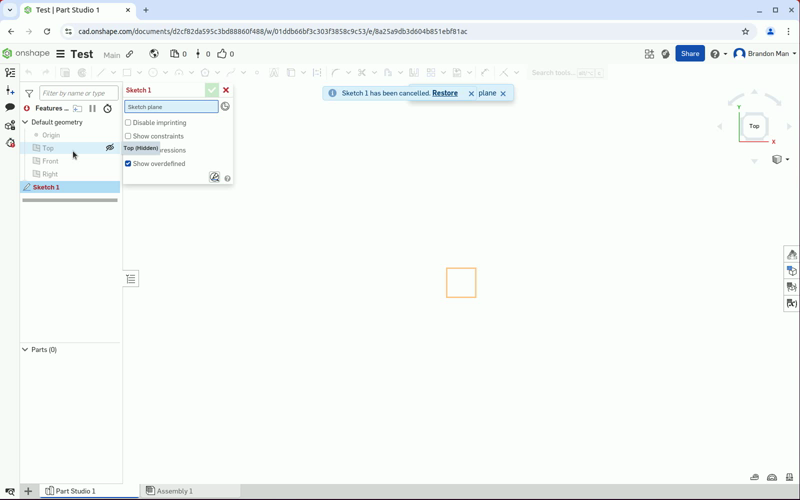
click(73, 150)
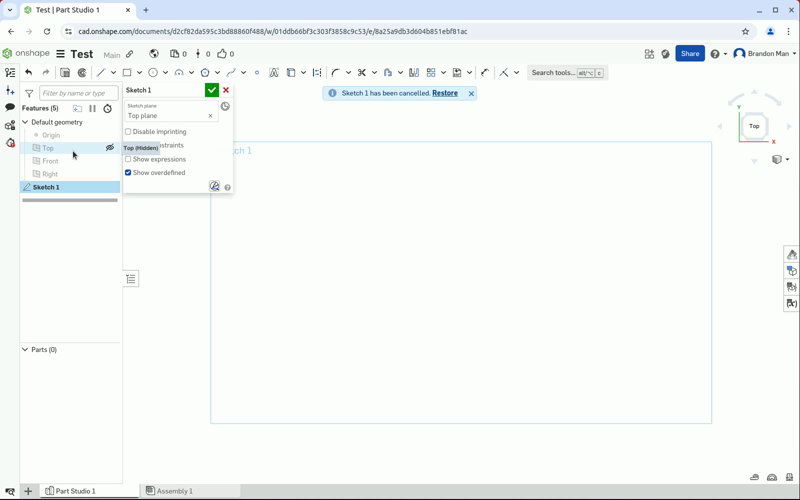
mouse_move(73, 352)
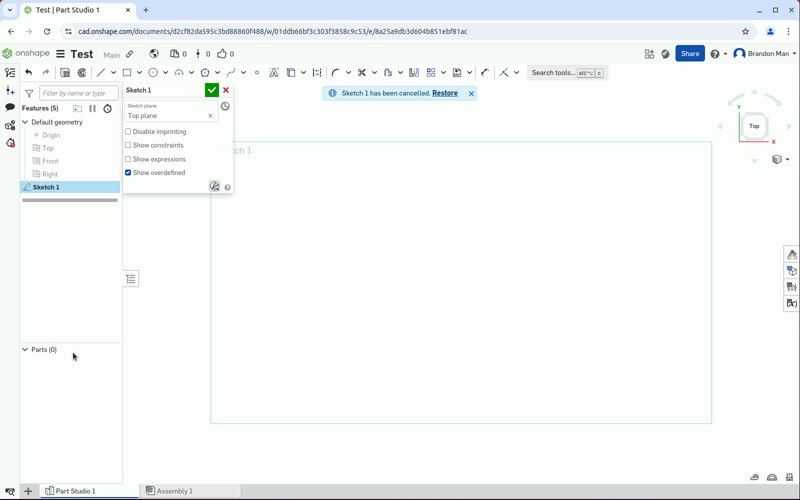
key(y)
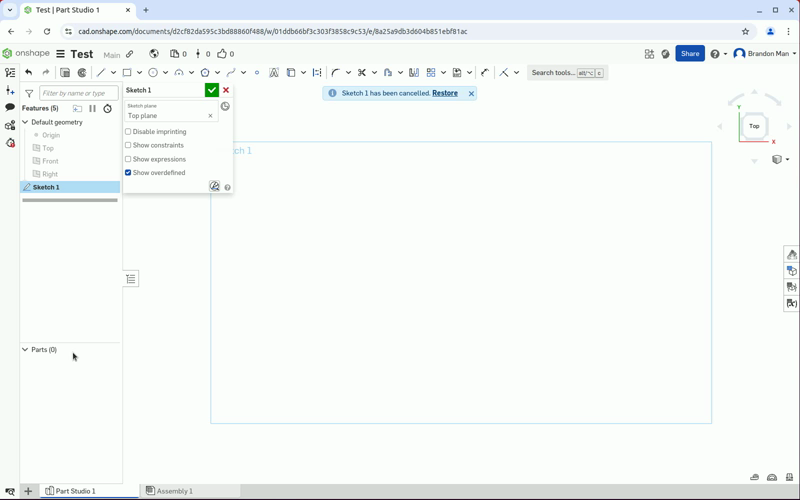
key(l)
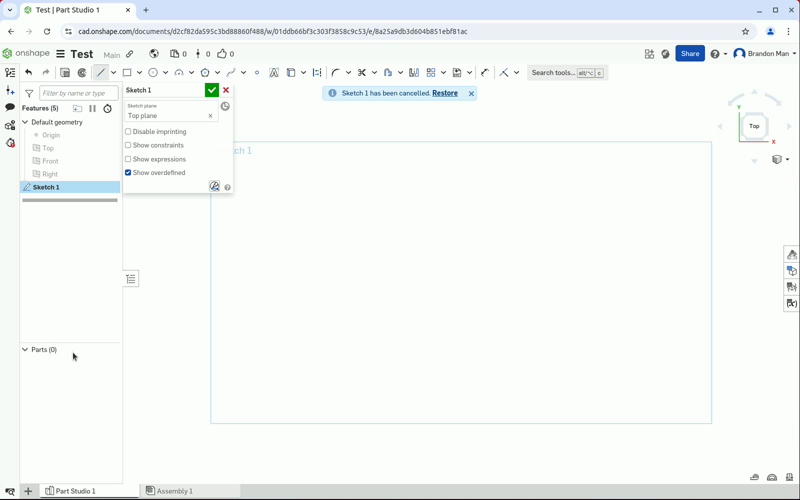
key_down(shift)
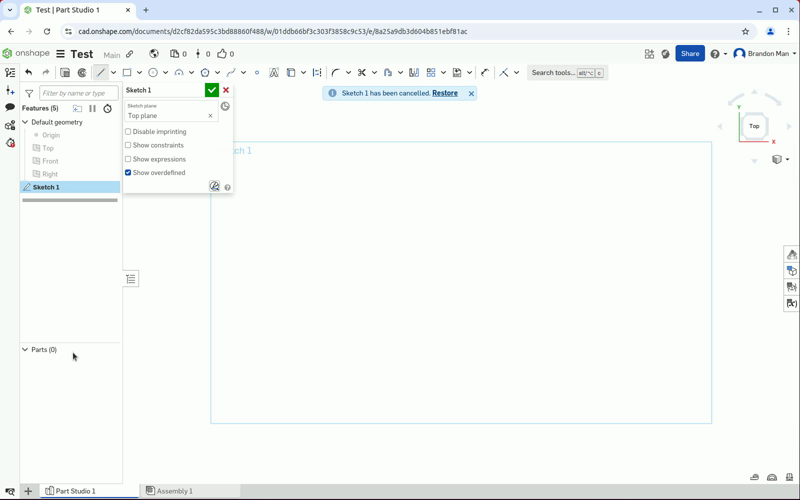
mouse_move(355, 362)
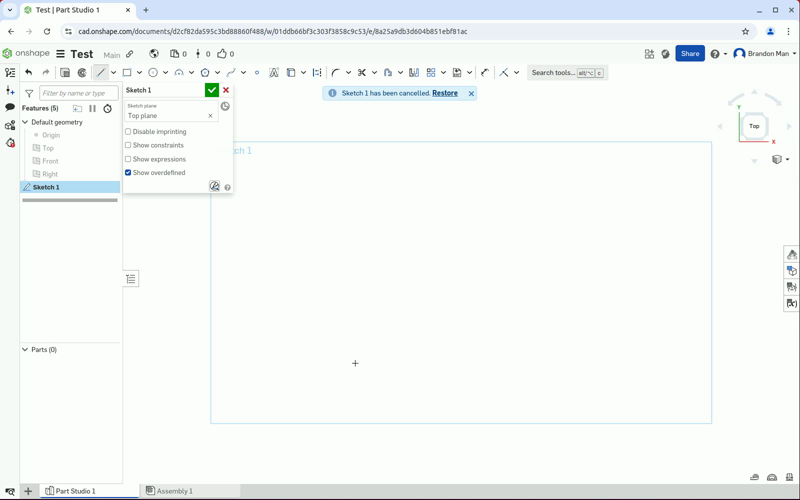
click(355, 362)
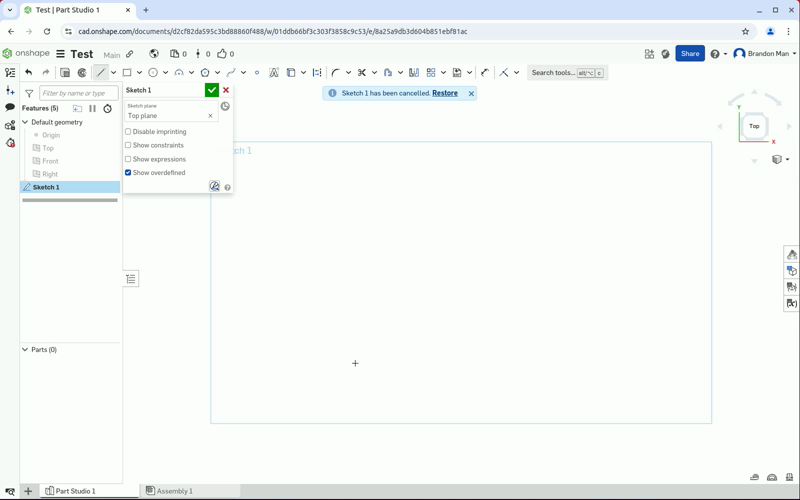
key_up(shift)
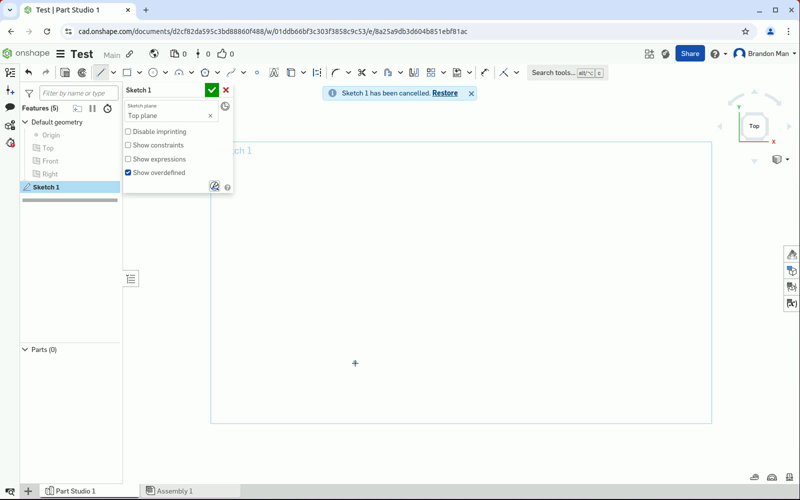
key_down(shift)
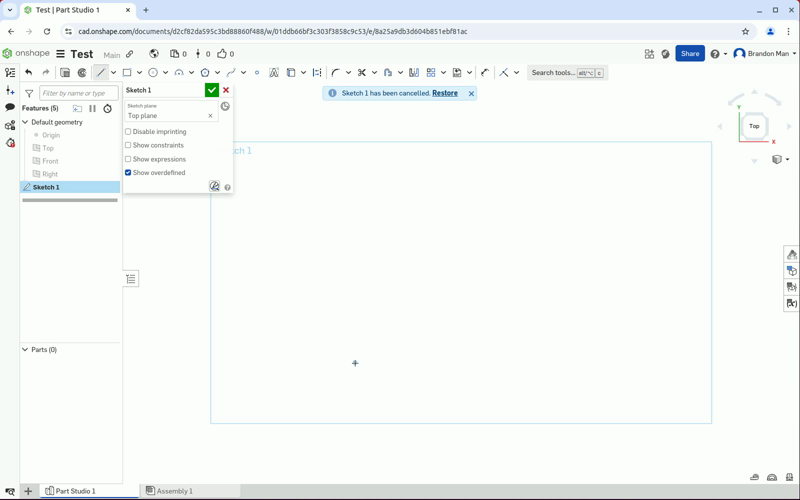
mouse_move(564, 362)
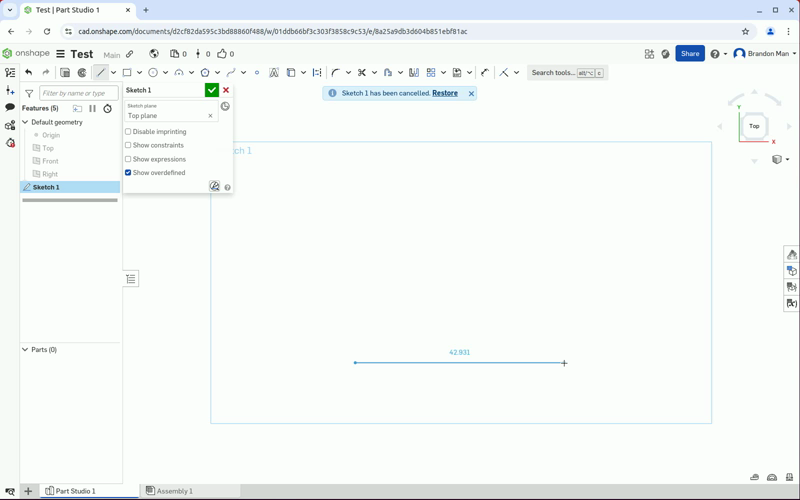
click(564, 362)
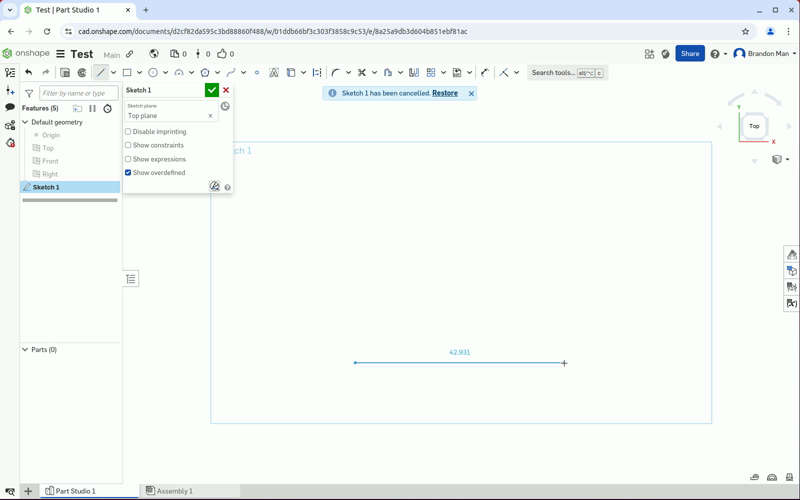
key_up(shift)
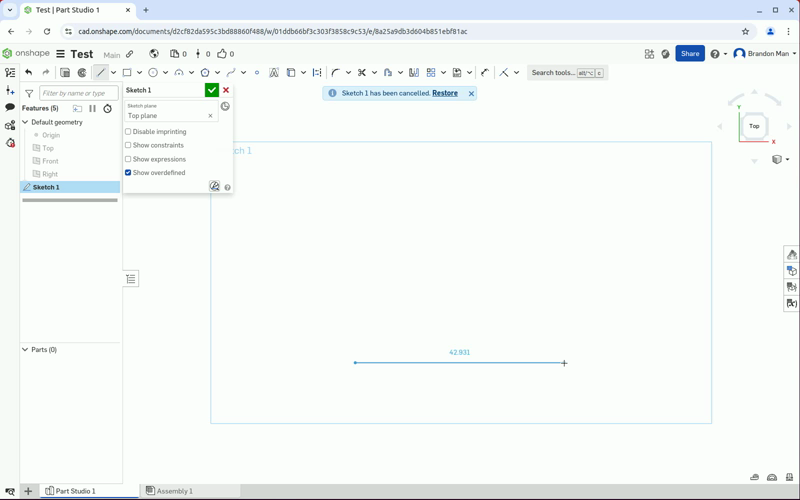
key_down(shift)
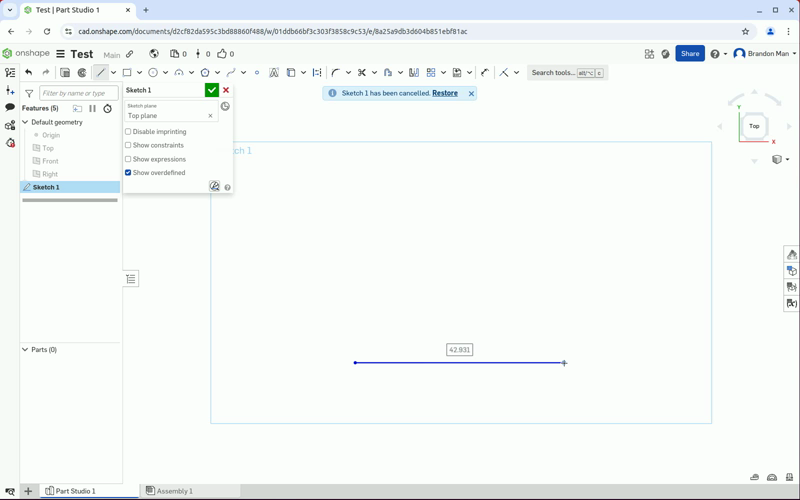
mouse_move(564, 202)
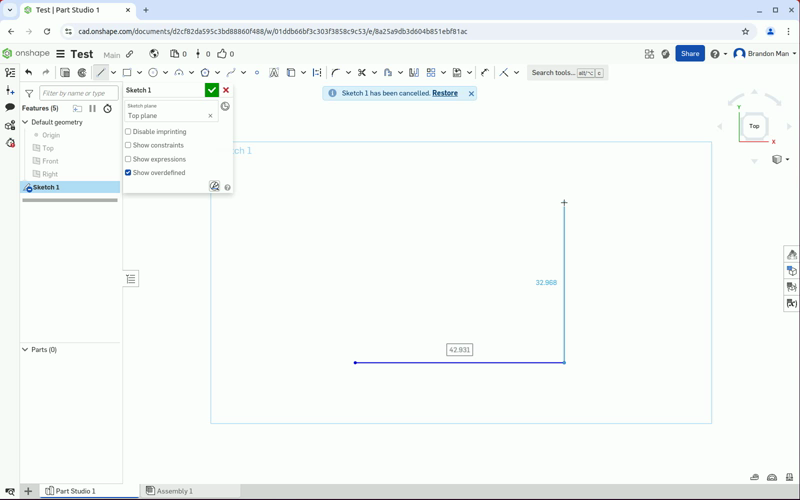
click(564, 202)
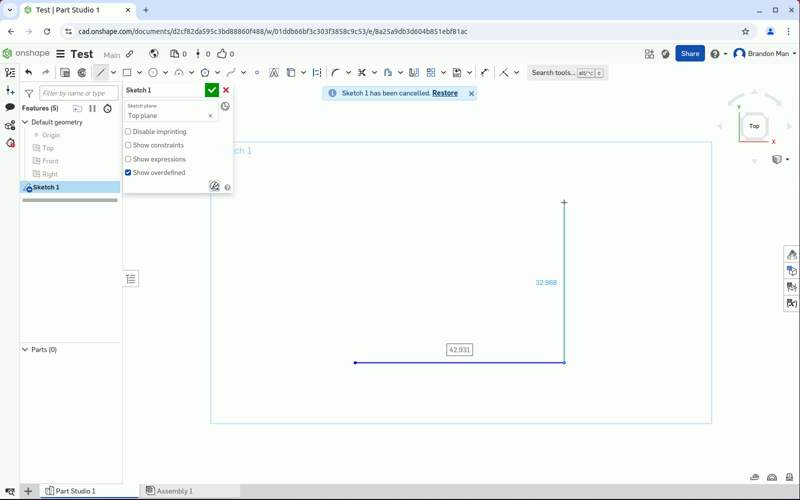
key_up(shift)
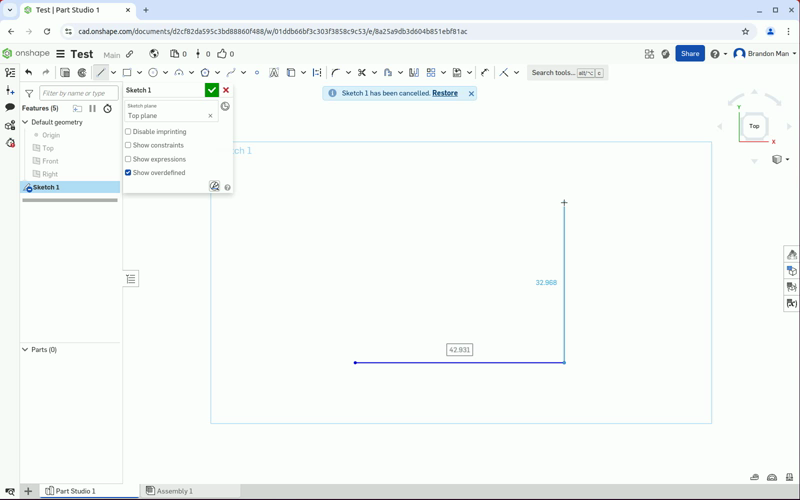
key_down(shift)
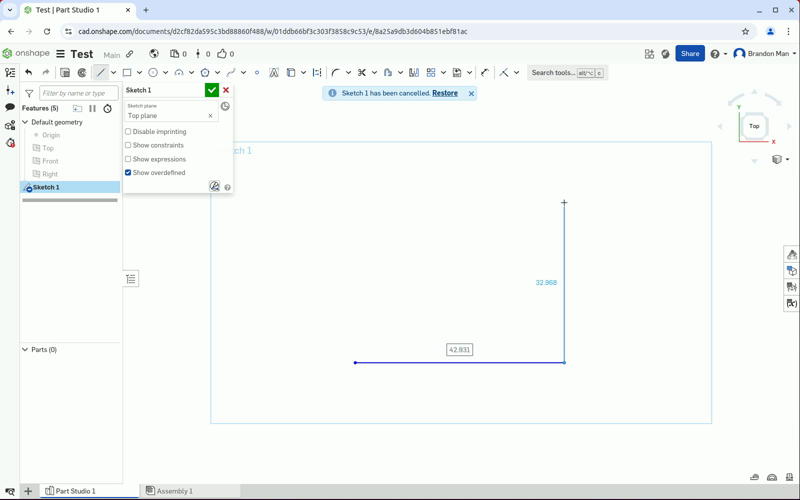
mouse_move(355, 202)
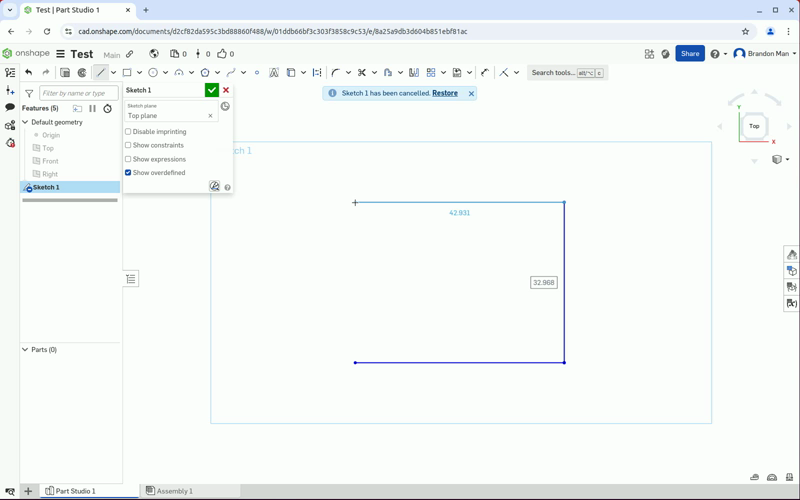
click(355, 202)
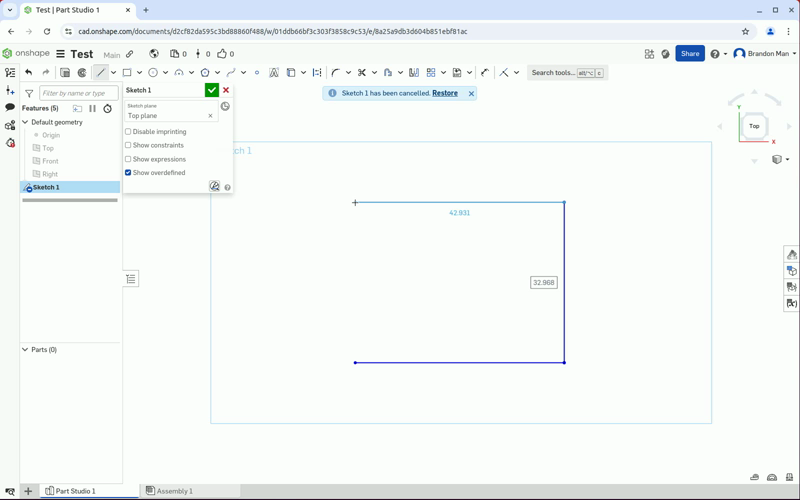
key_up(shift)
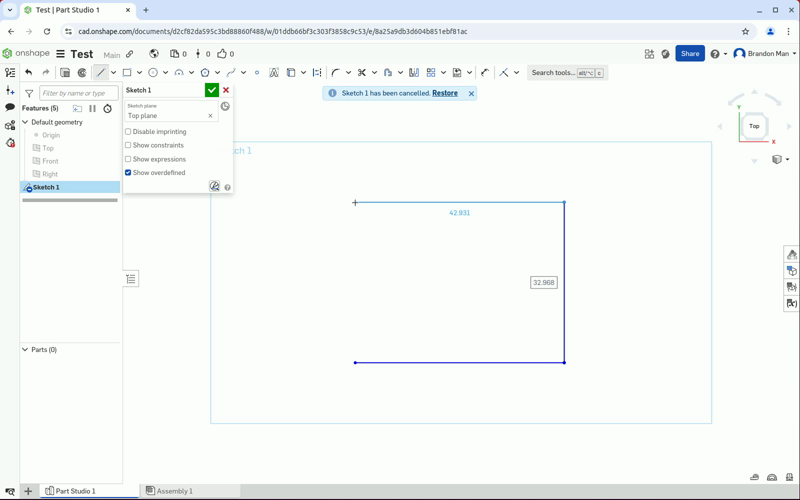
key_down(shift)
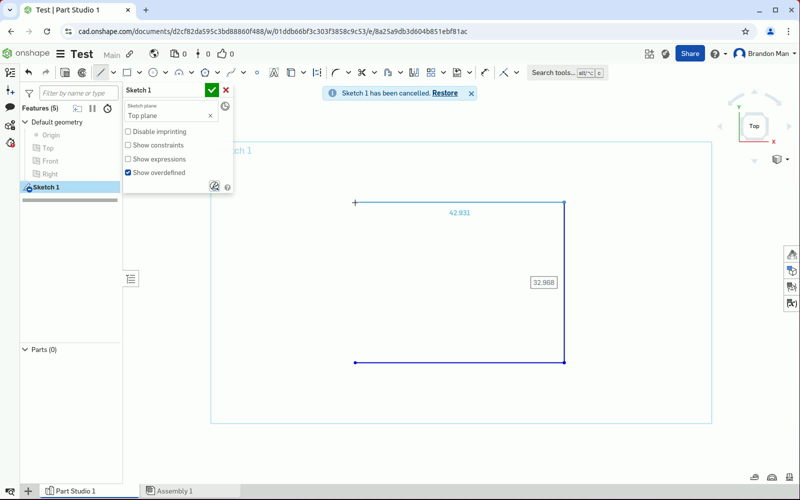
mouse_move(355, 362)
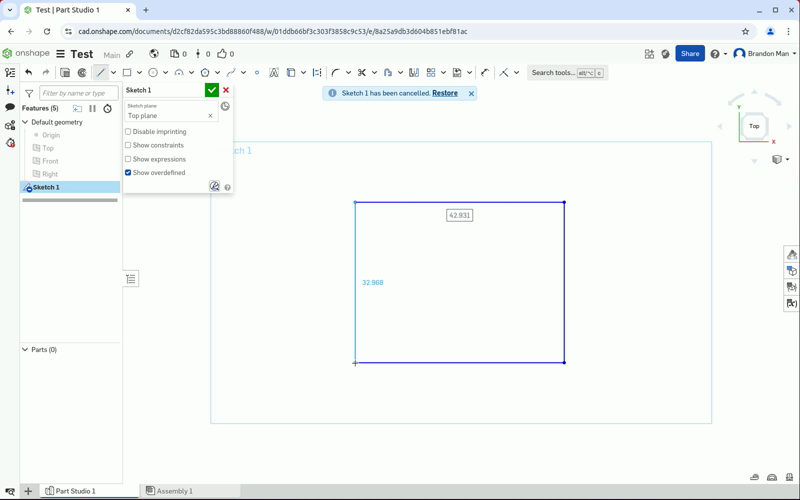
key_up(shift)
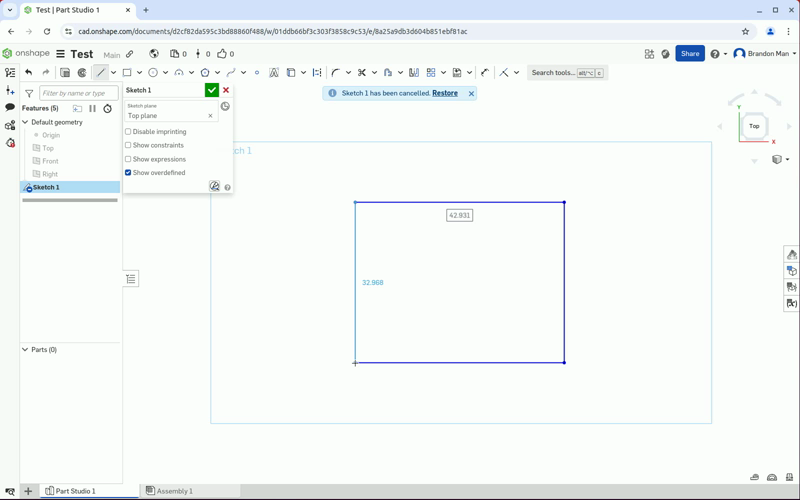
click(355, 362)
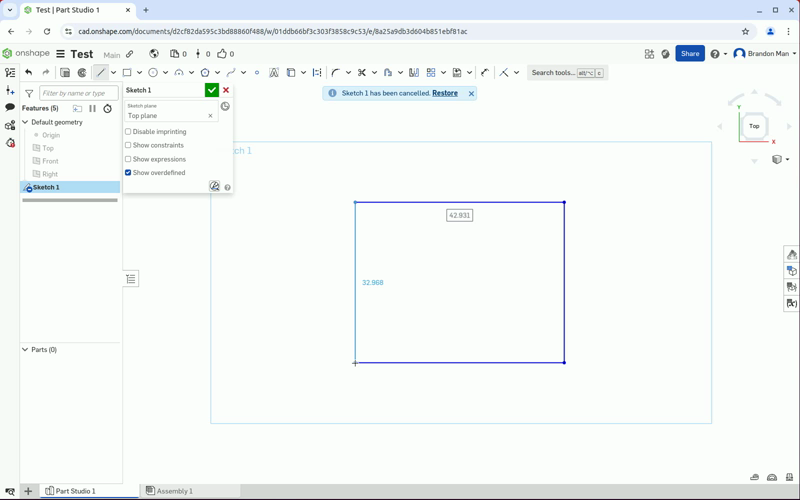
key(esc)
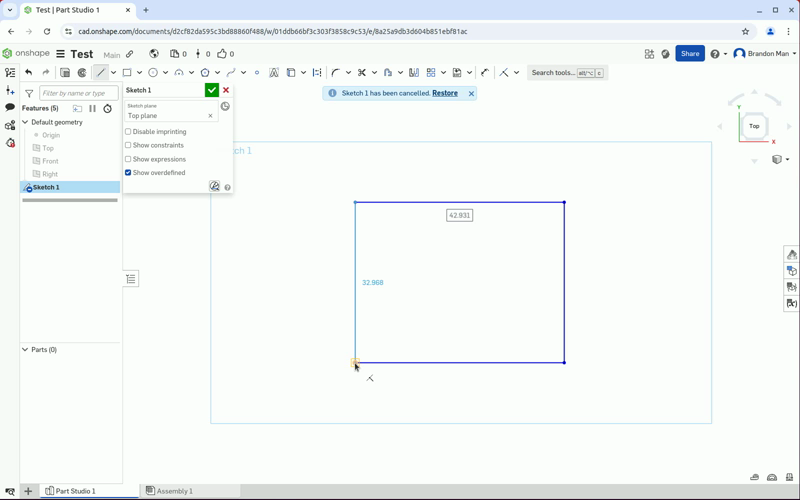
mouse_move(445, 331)
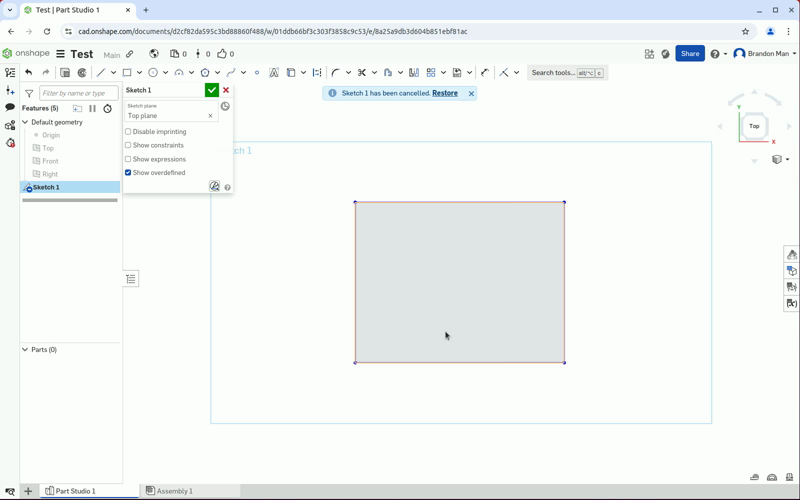
click(445, 331)
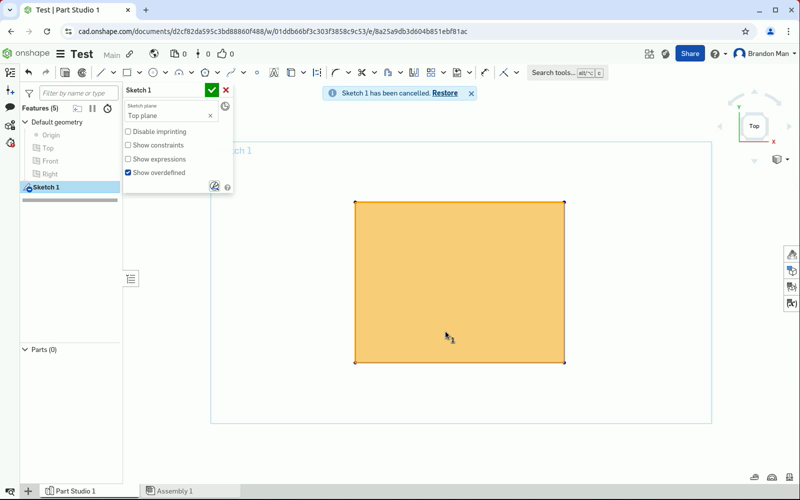
mouse_move(73, 352)
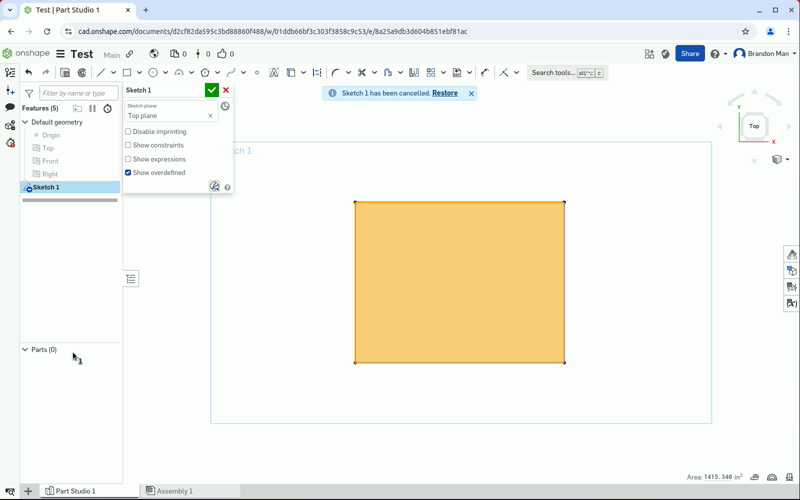
key(shift+y)
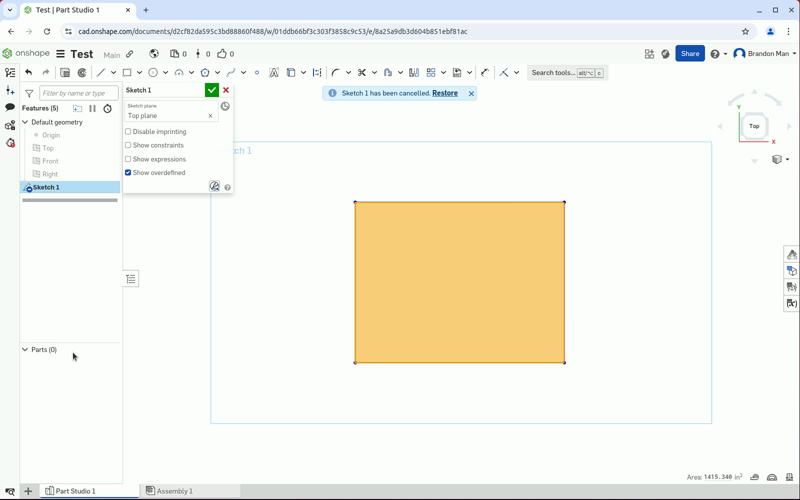
key(shift+e)
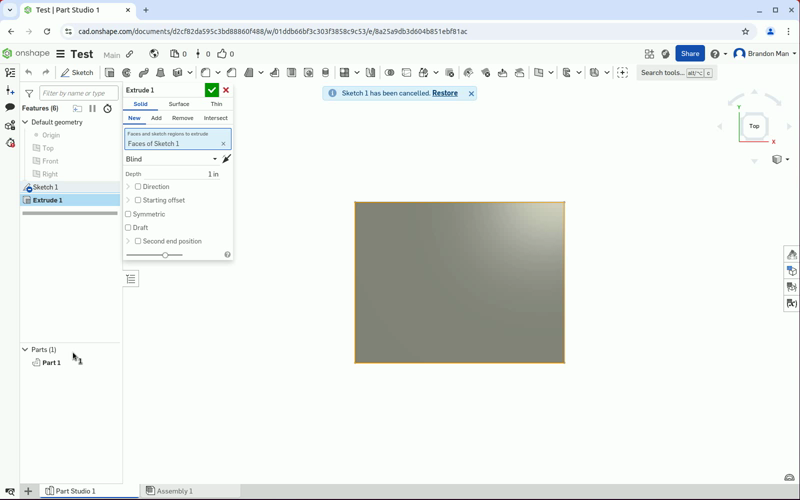
mouse_move(143, 106)
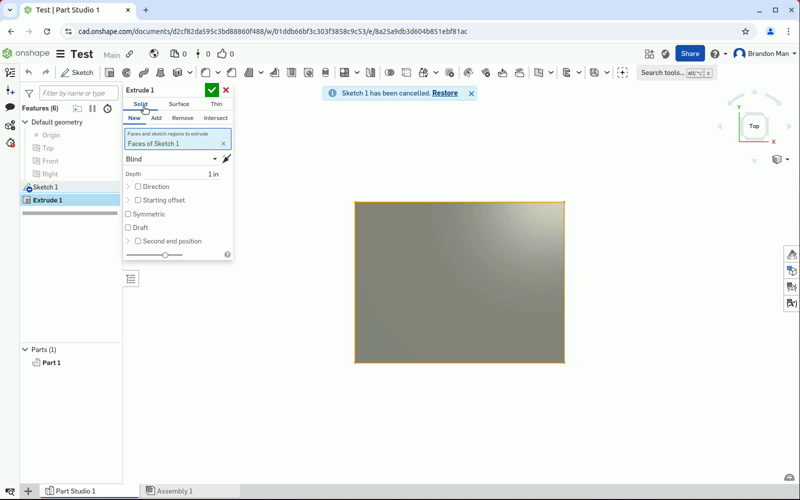
click(143, 106)
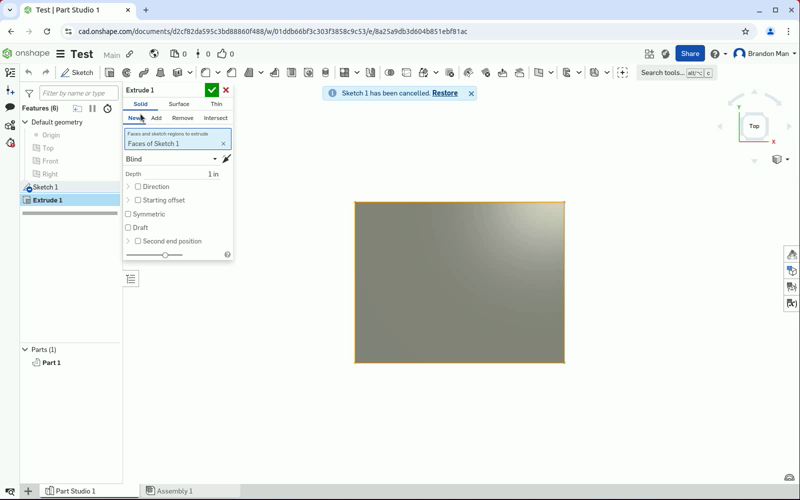
mouse_move(137, 120)
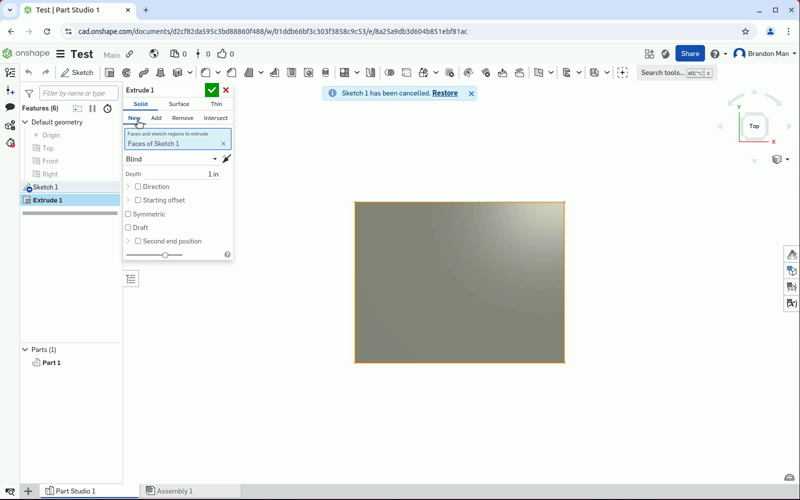
click(137, 120)
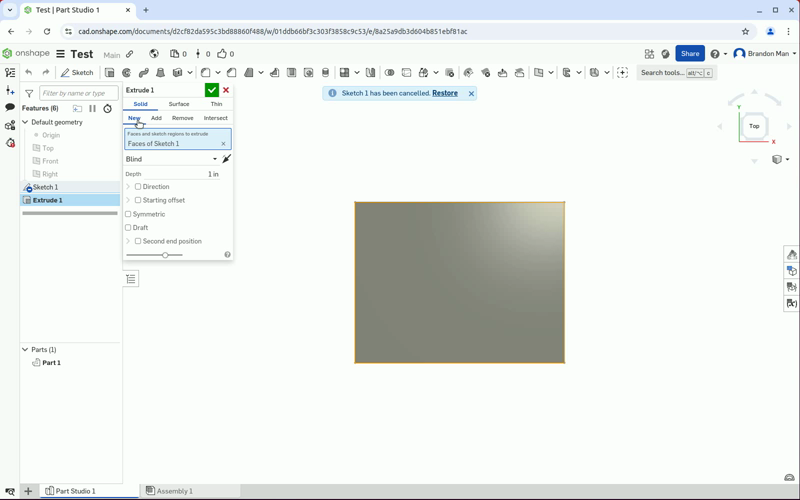
key(tab, 4)
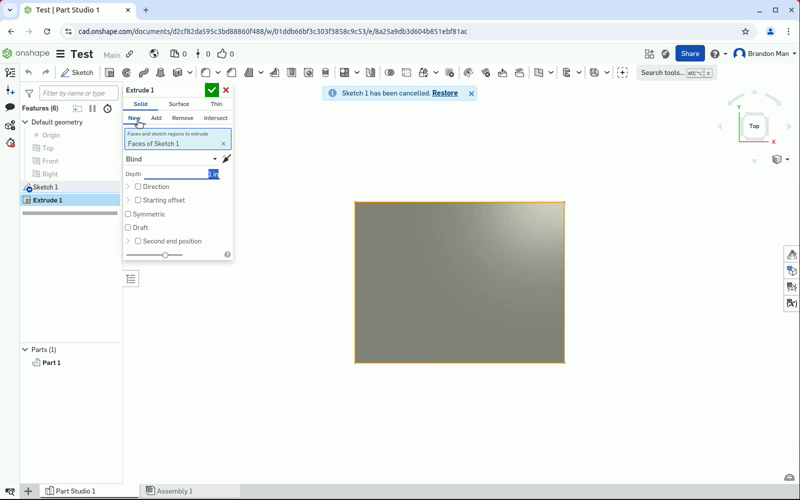
text(11.554)
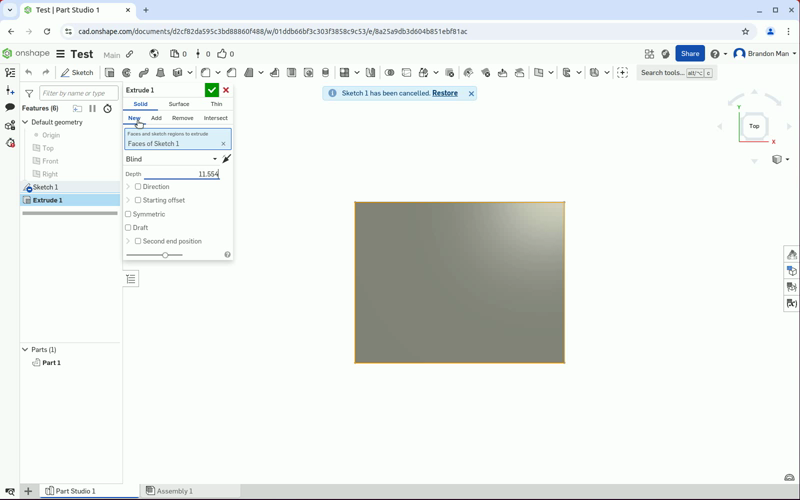
key(enter)
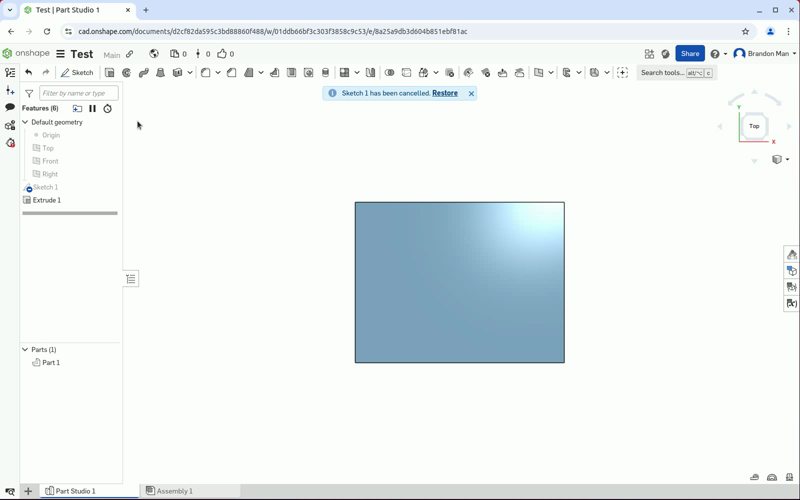
key(shift+h)
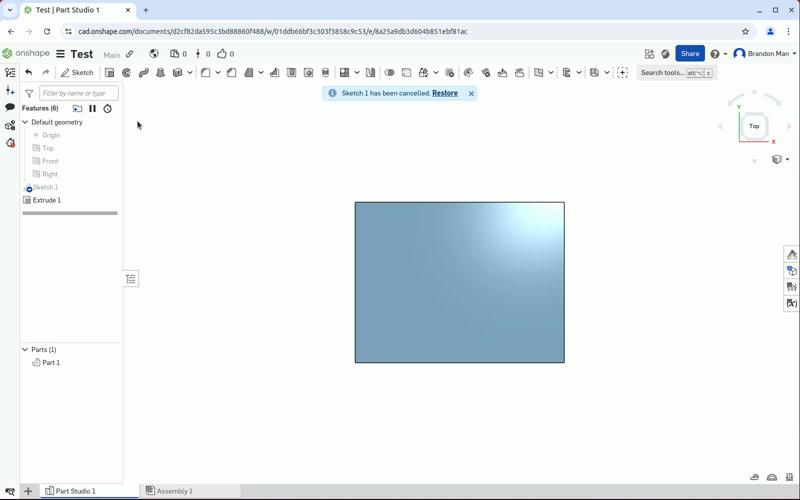
key(shift+h)
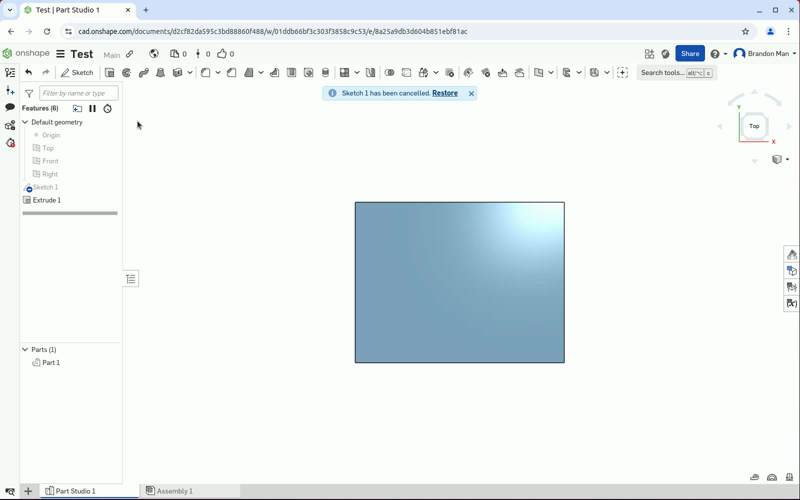
mouse_move(73, 189)
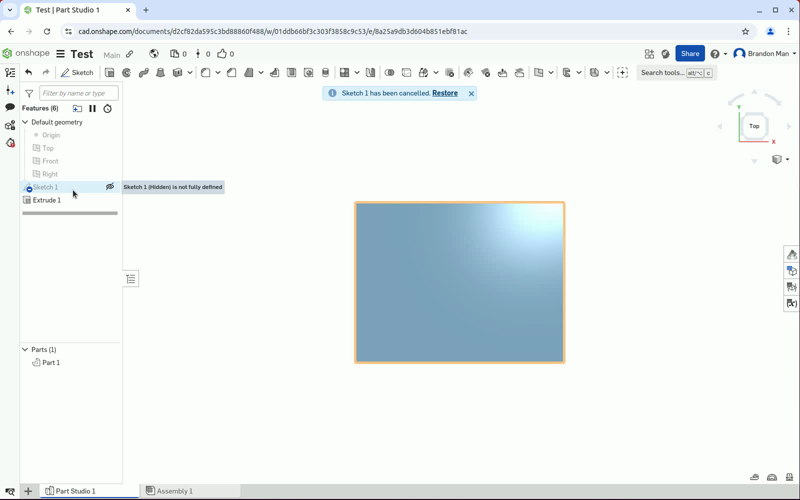
click(73, 189)
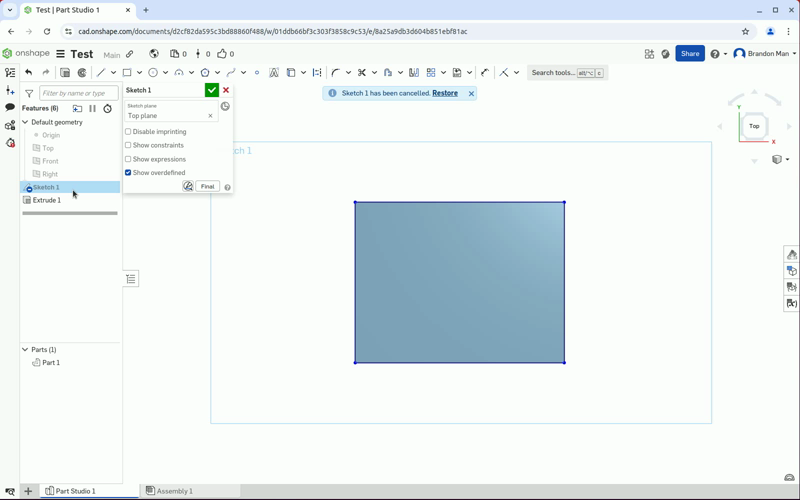
mouse_move(229, 92)
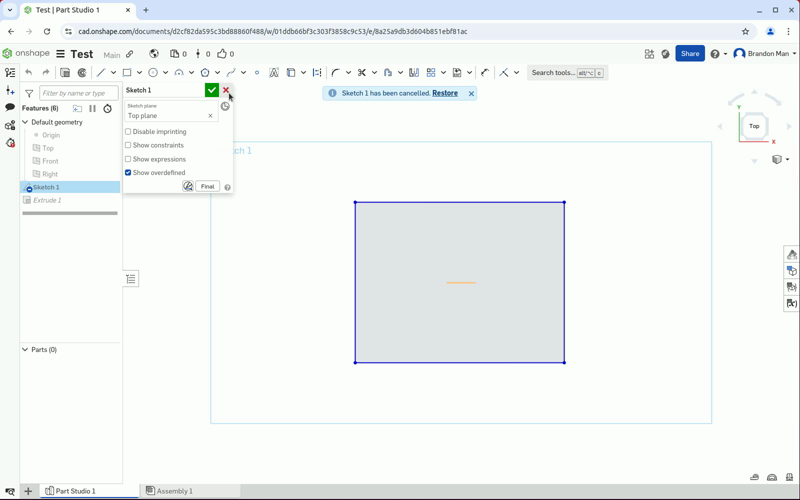
click(229, 92)
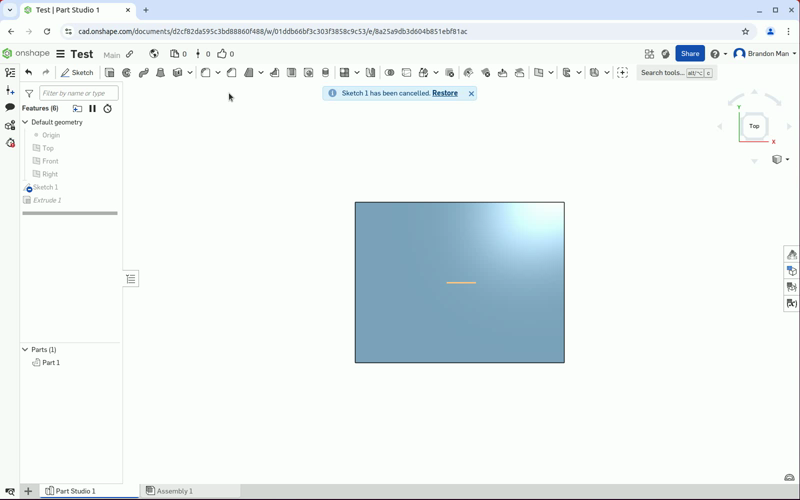
mouse_move(541, 75)
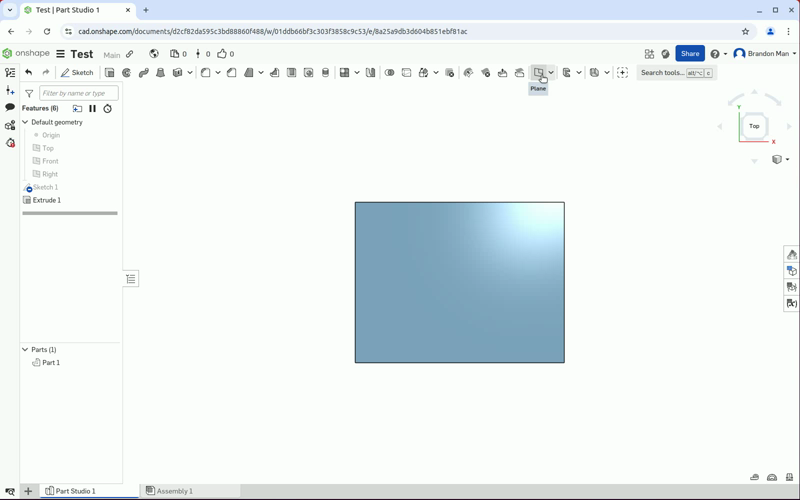
click(541, 75)
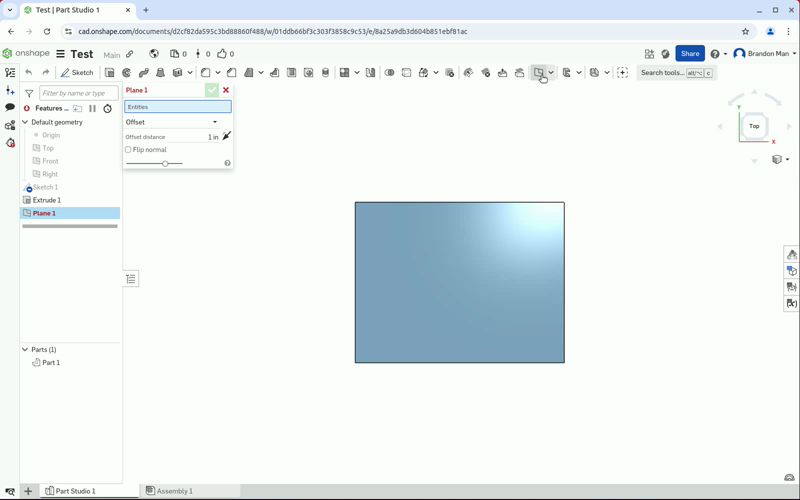
mouse_move(73, 150)
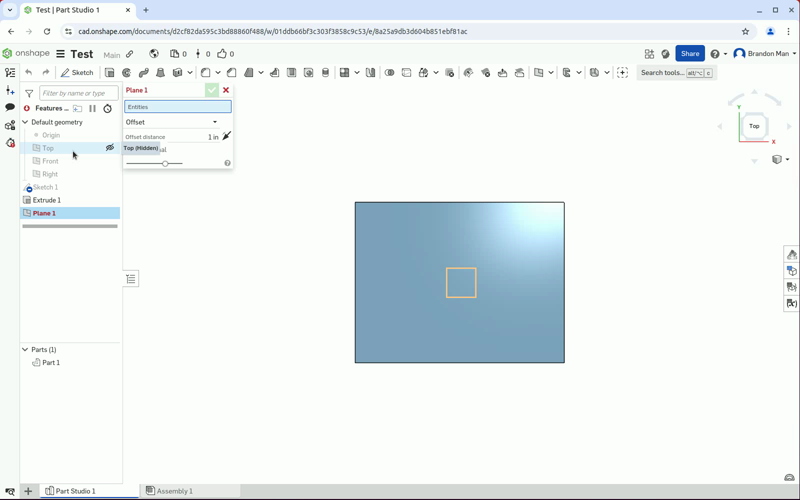
click(73, 150)
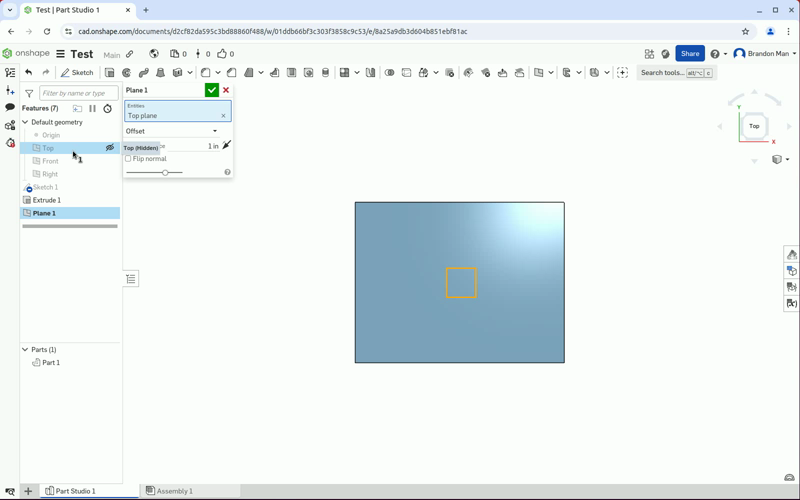
key(tab, 2)
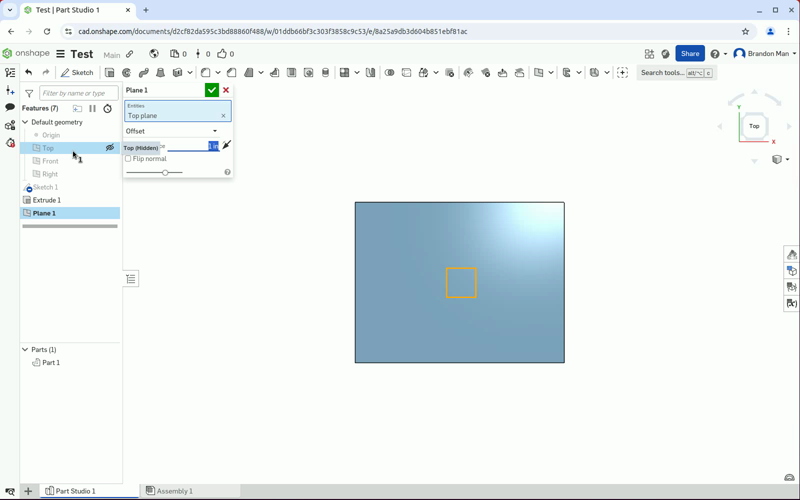
text(11.554)
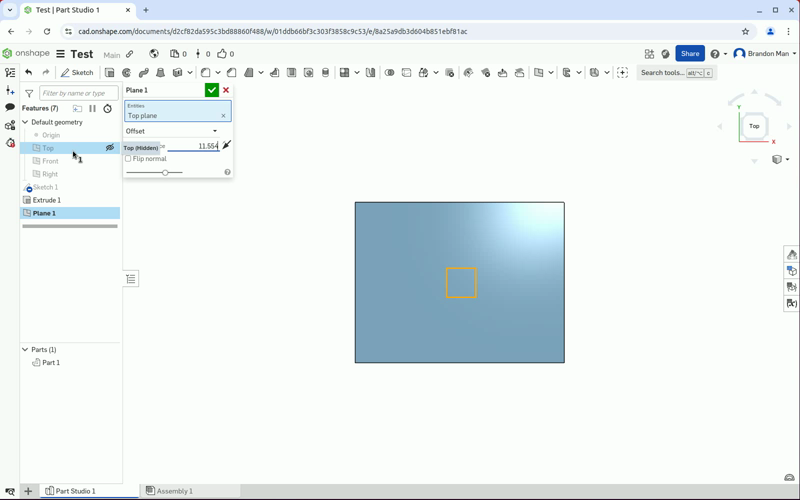
key(enter, 2)
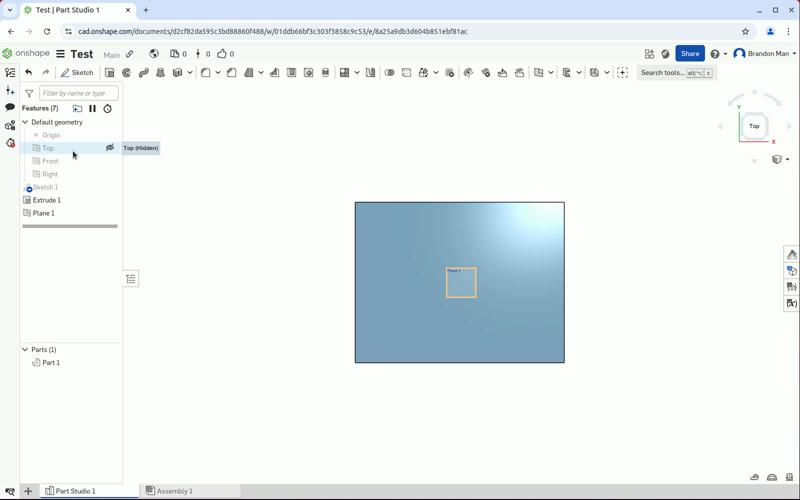
key(shift+s)
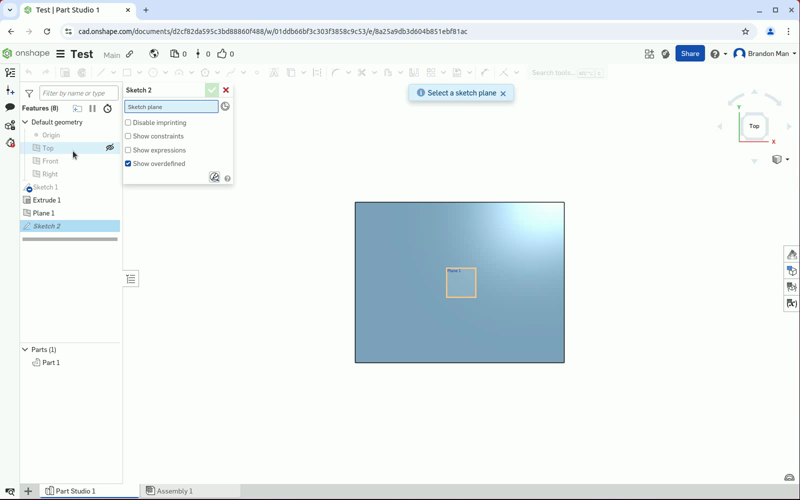
mouse_move(73, 215)
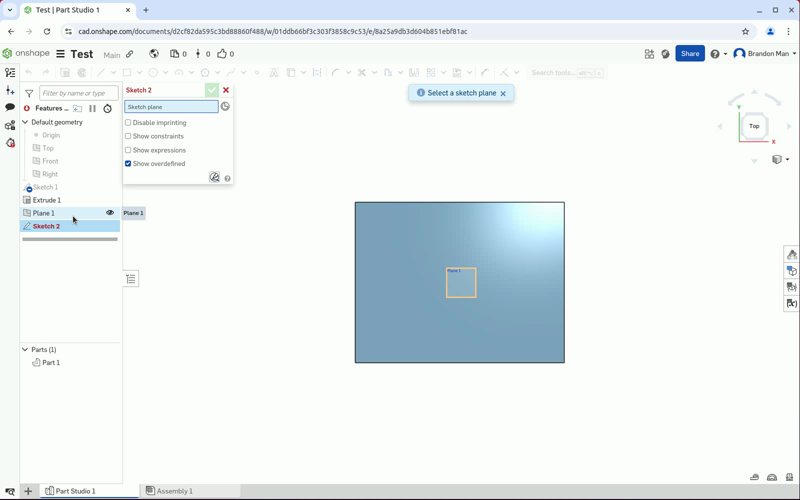
click(73, 215)
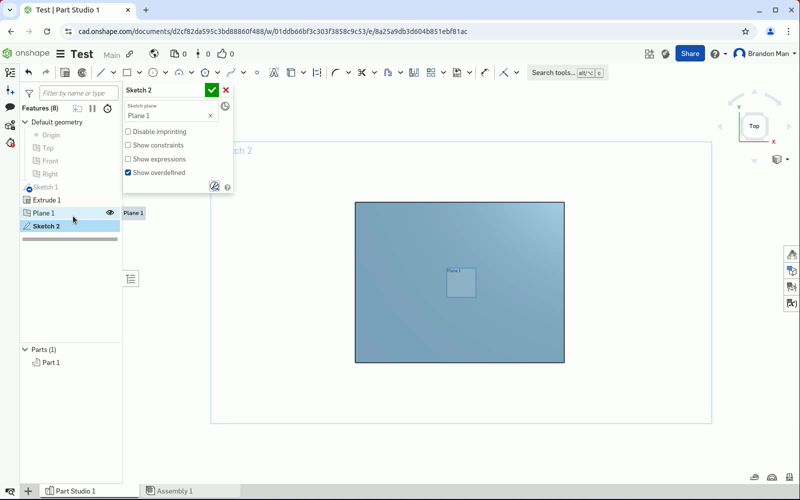
mouse_move(73, 352)
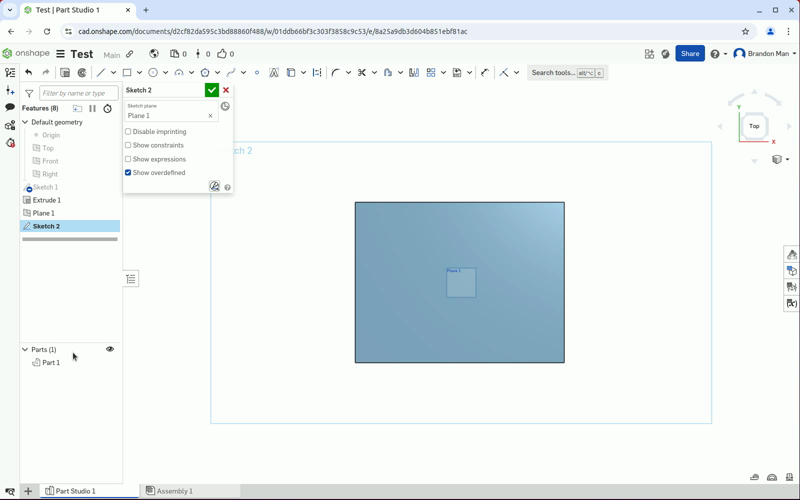
key(y)
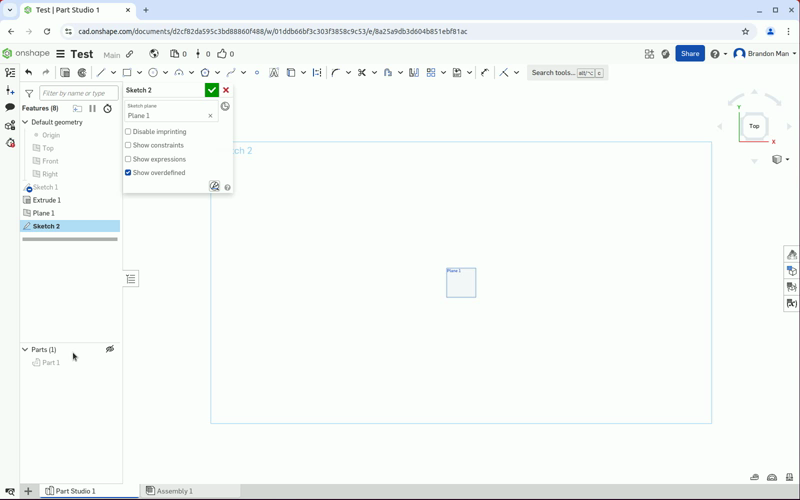
key(c)
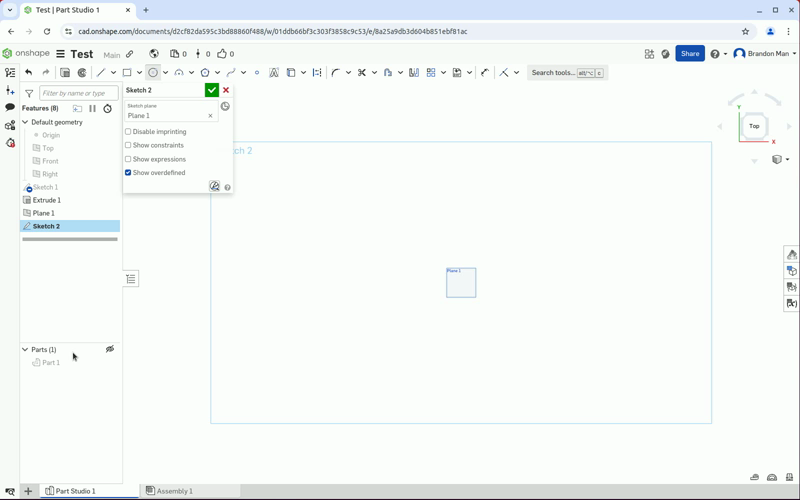
key_down(shift)
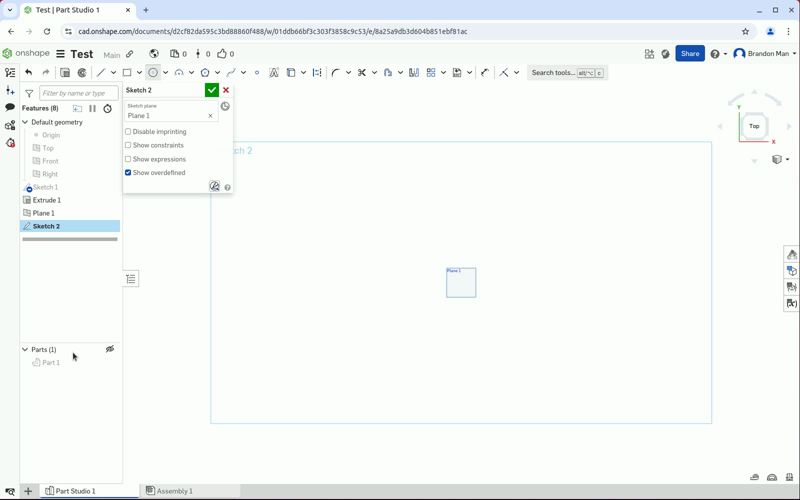
mouse_move(461, 282)
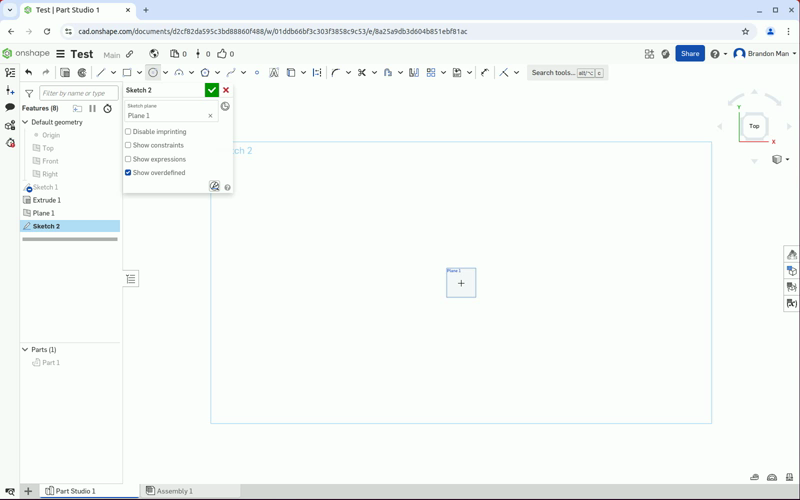
click(461, 282)
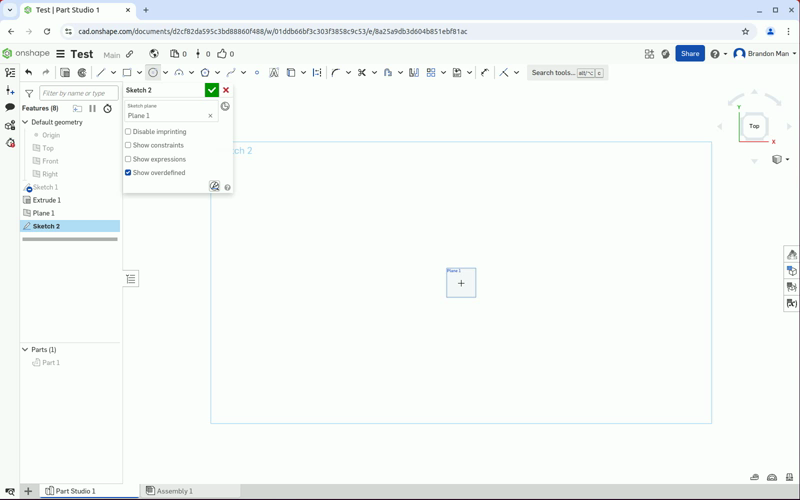
key_up(shift)
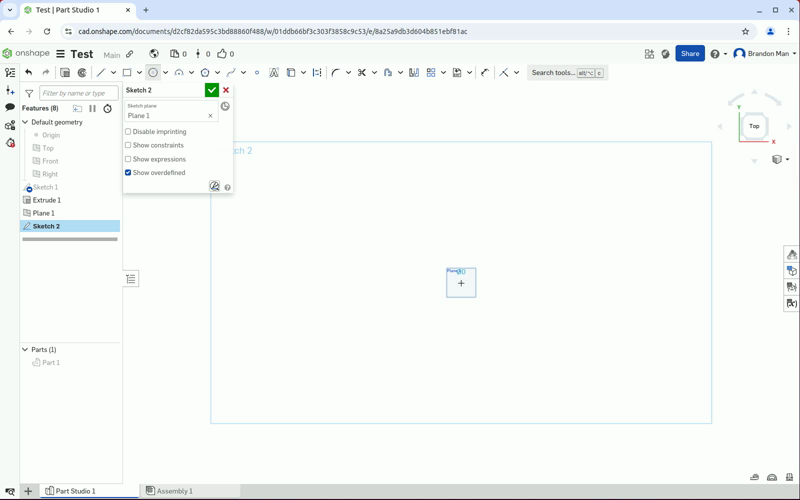
mouse_move(502, 282)
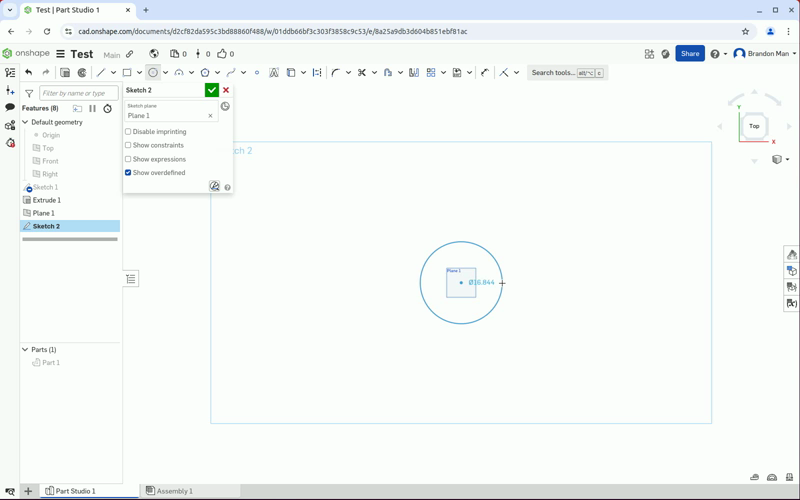
click(502, 282)
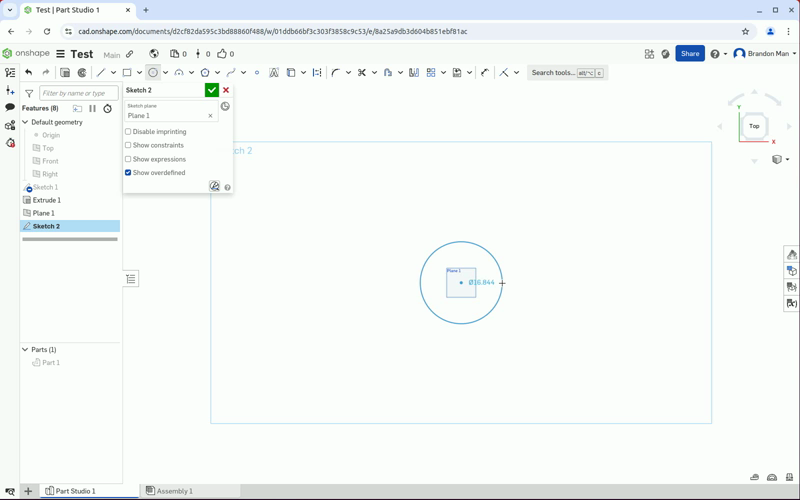
key(esc)
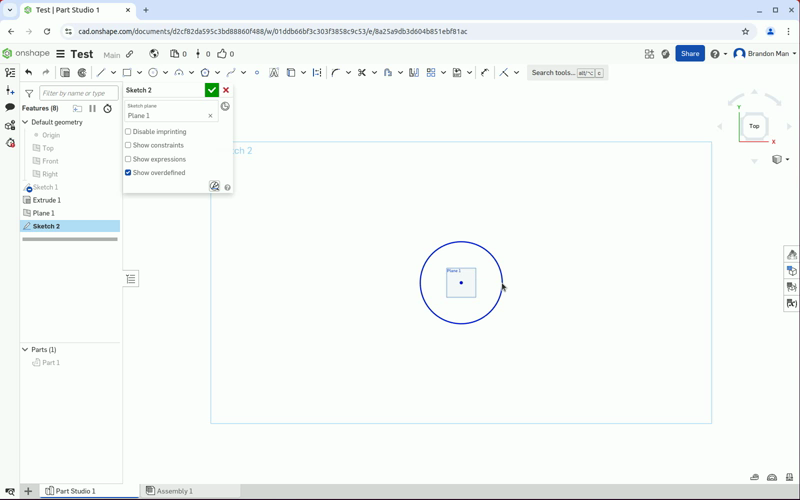
mouse_move(440, 309)
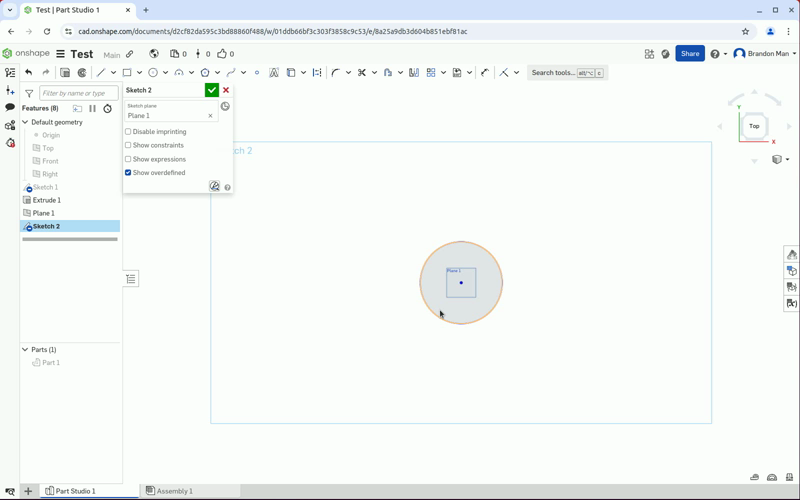
click(440, 309)
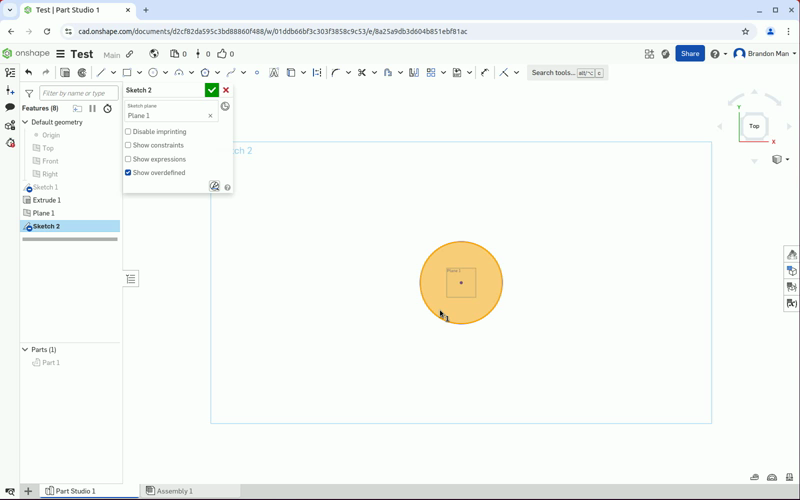
mouse_move(73, 352)
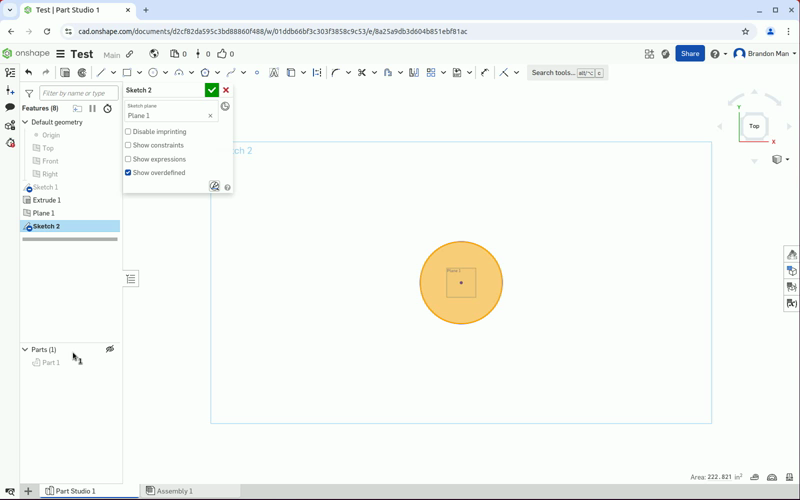
key(shift+y)
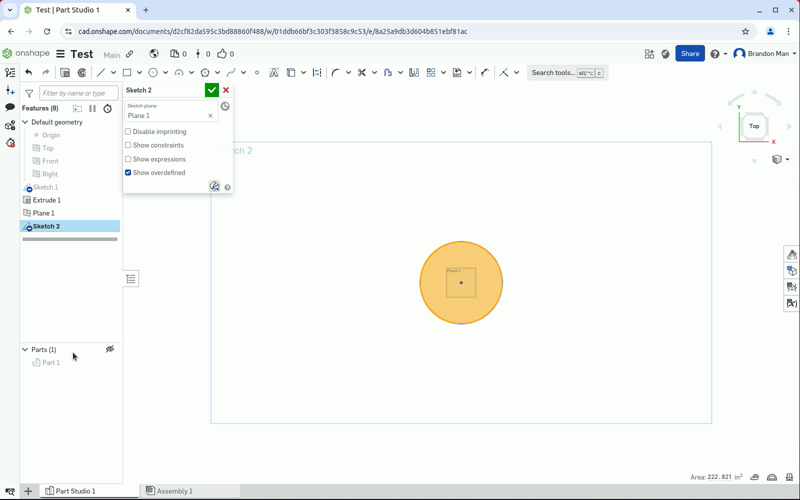
key(shift+e)
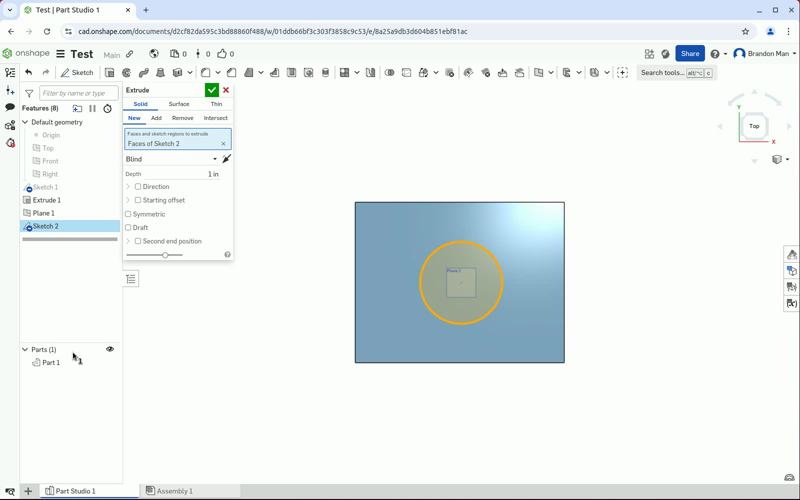
mouse_move(143, 106)
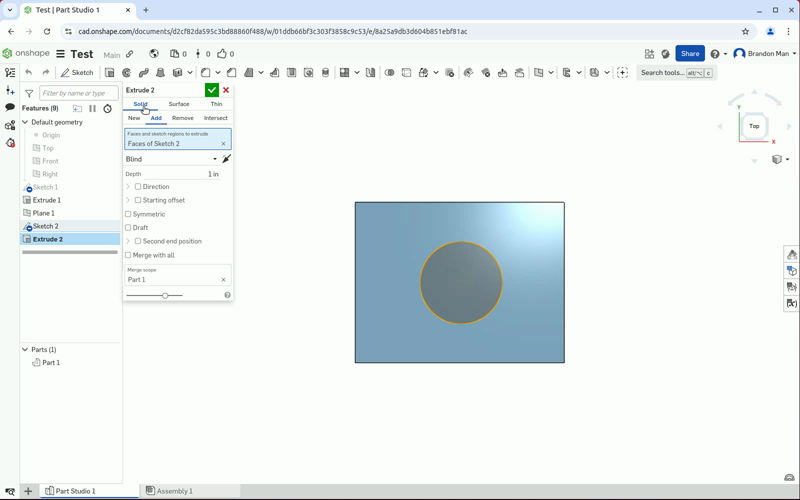
click(143, 106)
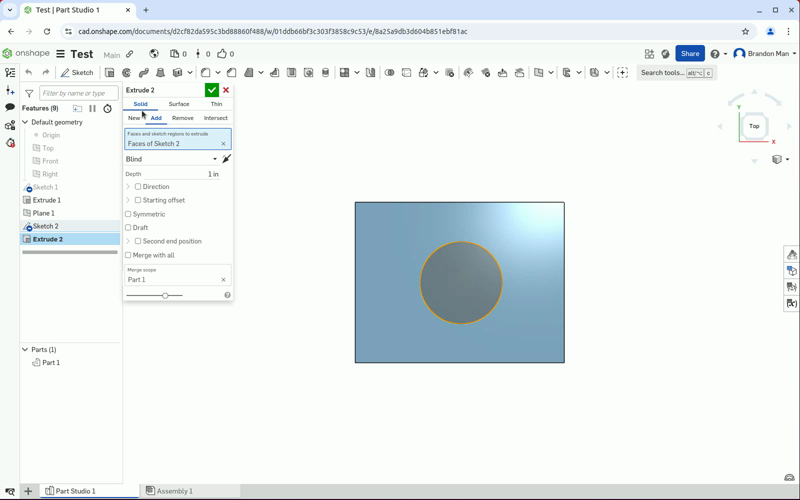
mouse_move(137, 120)
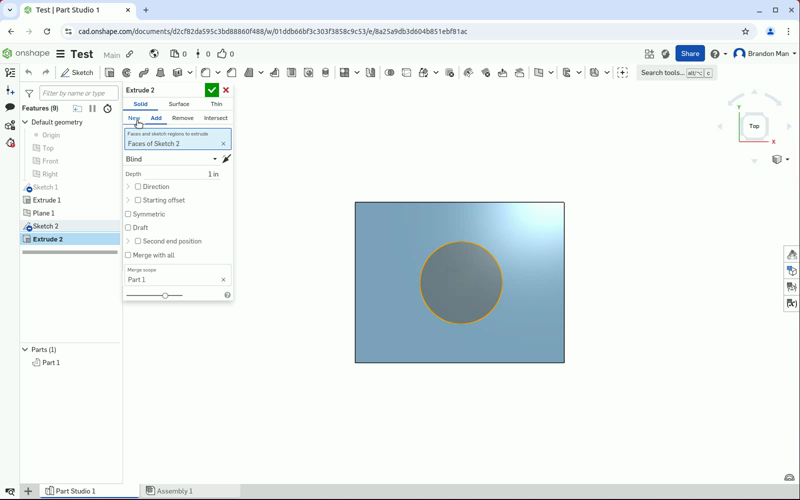
click(137, 120)
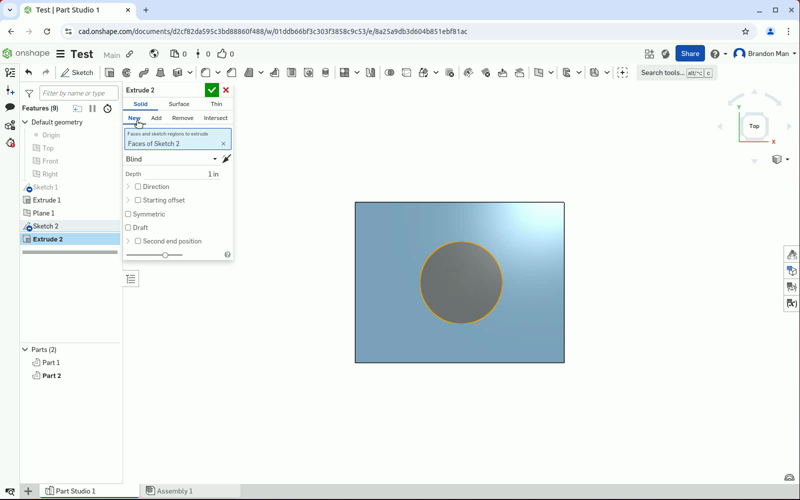
key(tab, 4)
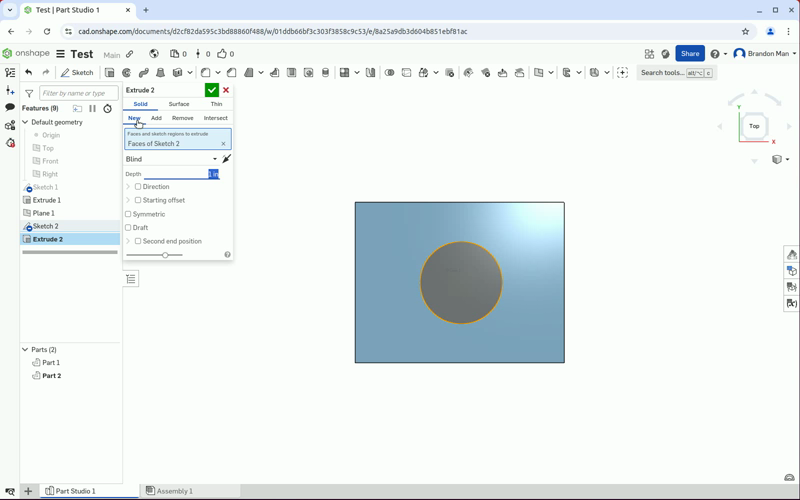
text(11.554)
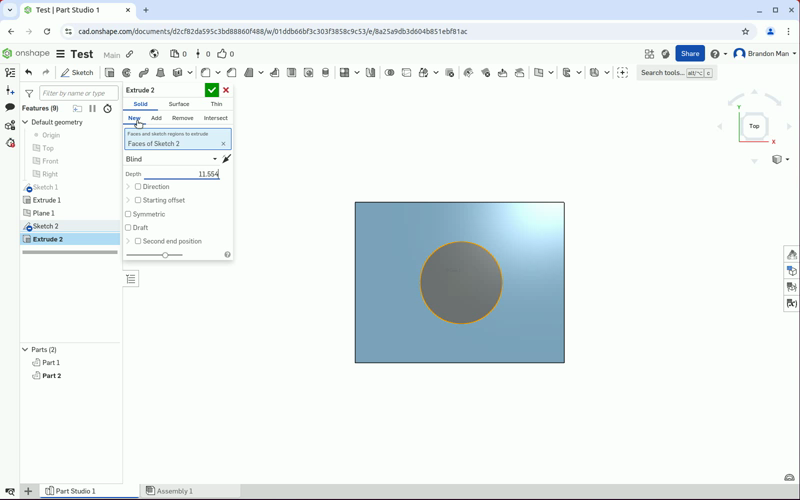
key(enter)
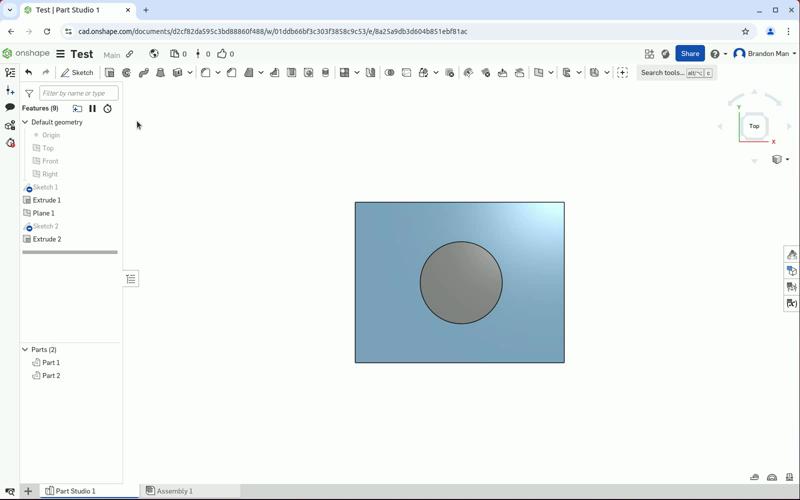
key(shift+h)
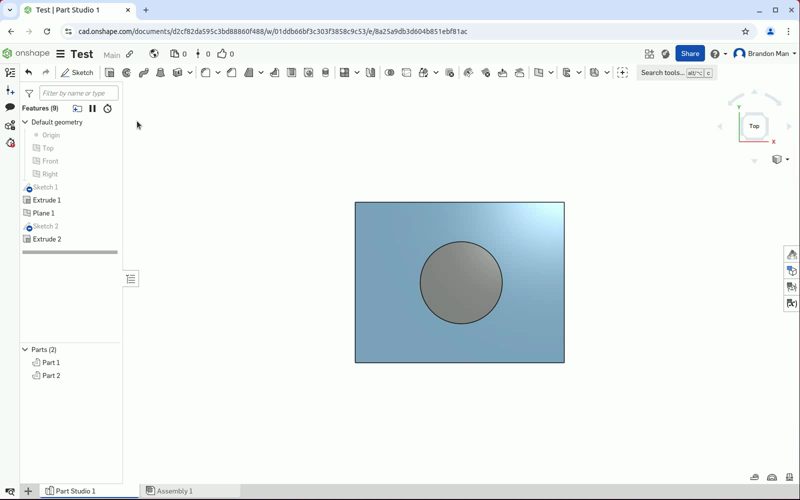
key(shift+h)
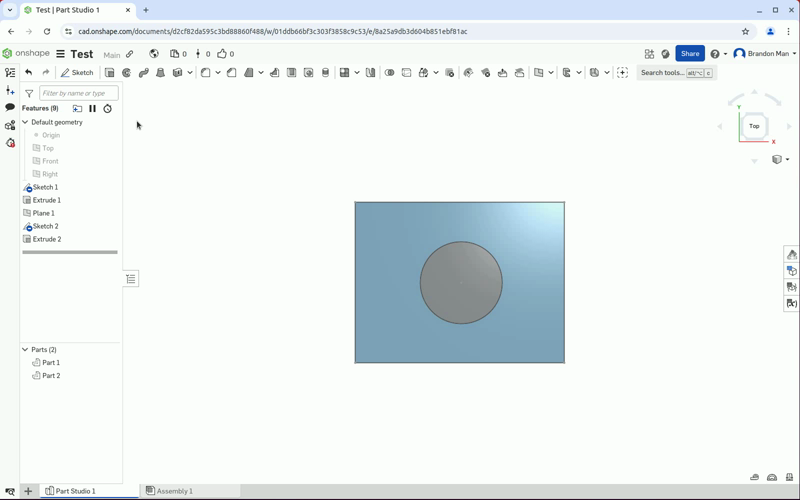
key(shift+7)
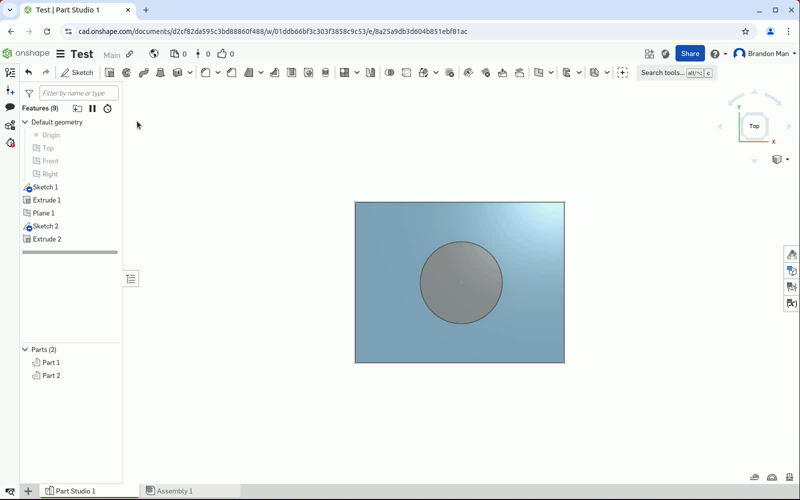
key(up, 3)
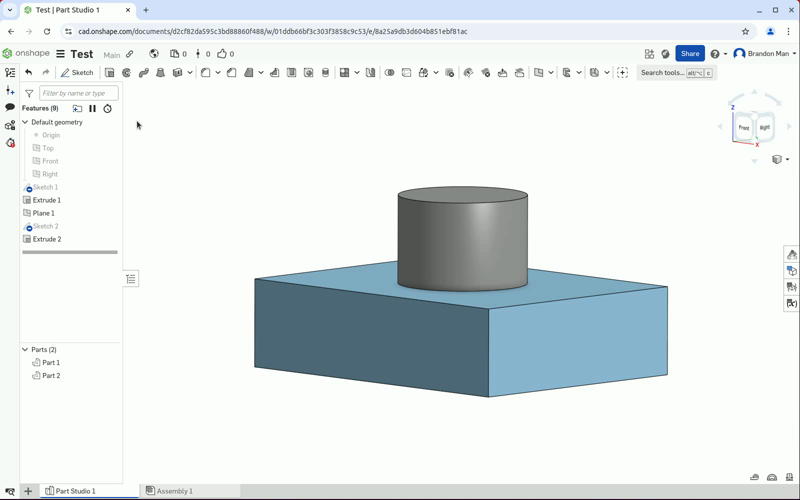
key(left, 3)
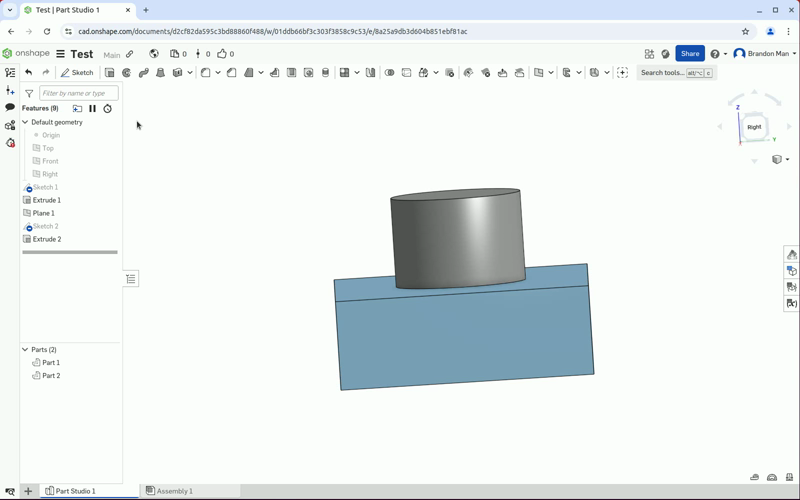
key(right, 3)
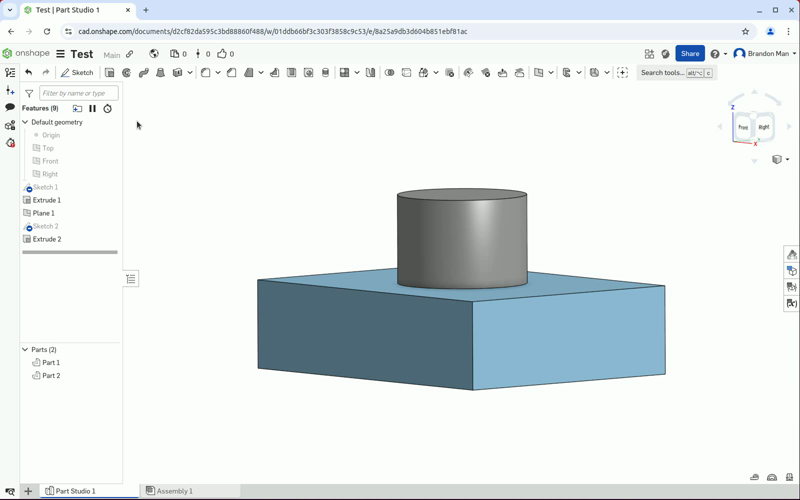
key(down, 3)
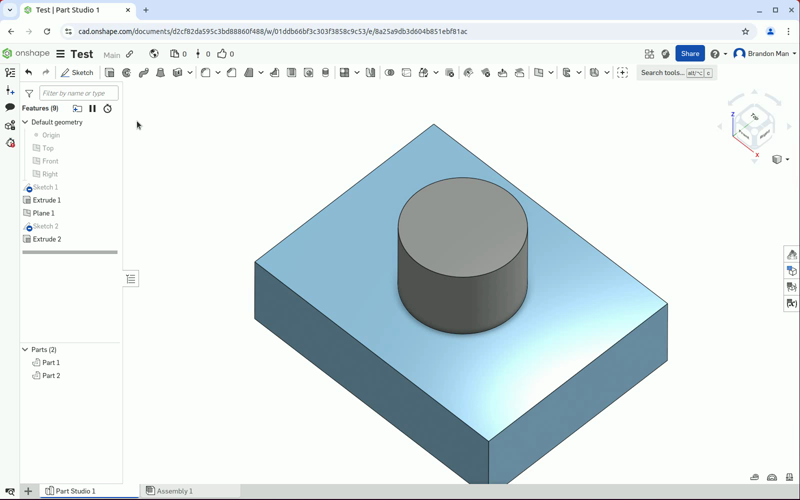
mouse_move(73, 189)
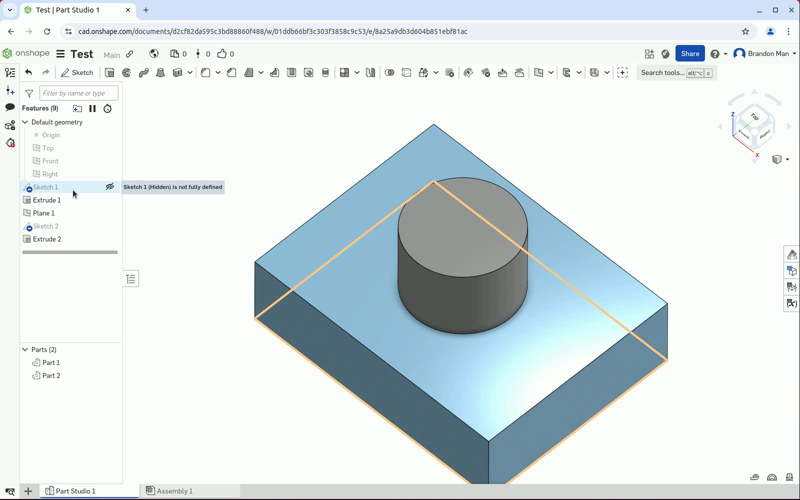
click(73, 189)